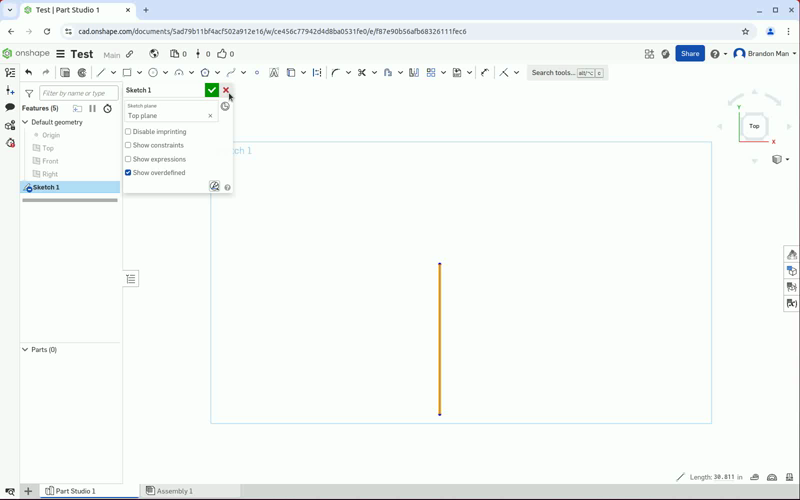
key(shift+h)
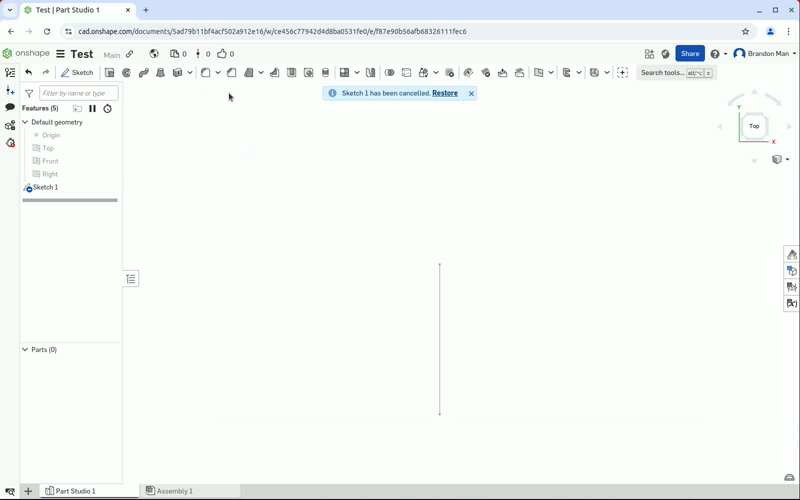
key(shift+s)
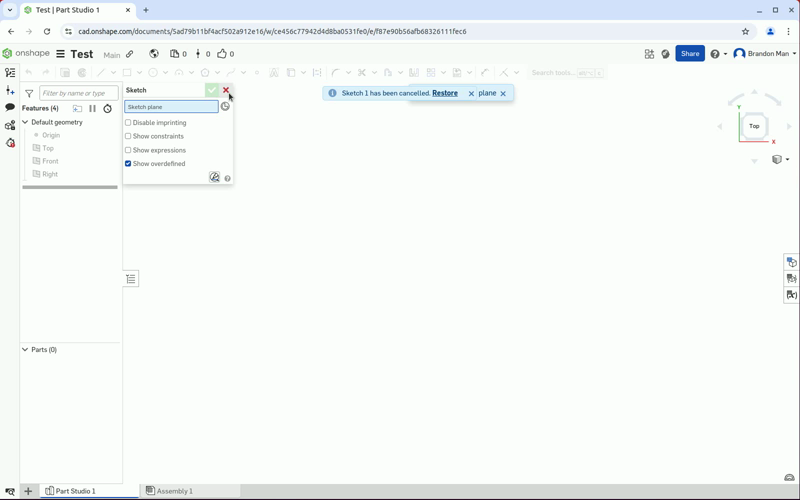
mouse_move(73, 150)
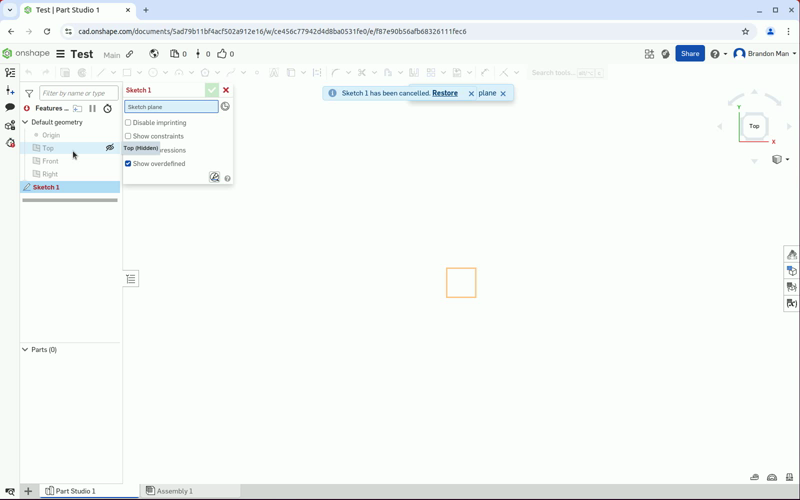
click(73, 150)
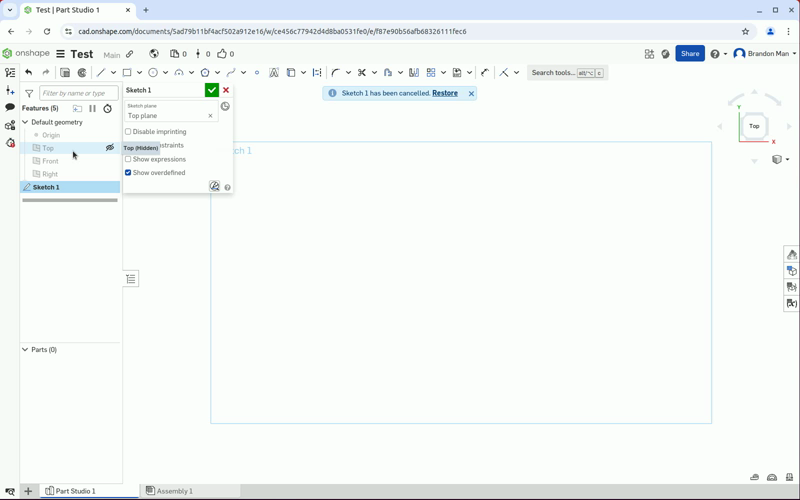
mouse_move(73, 352)
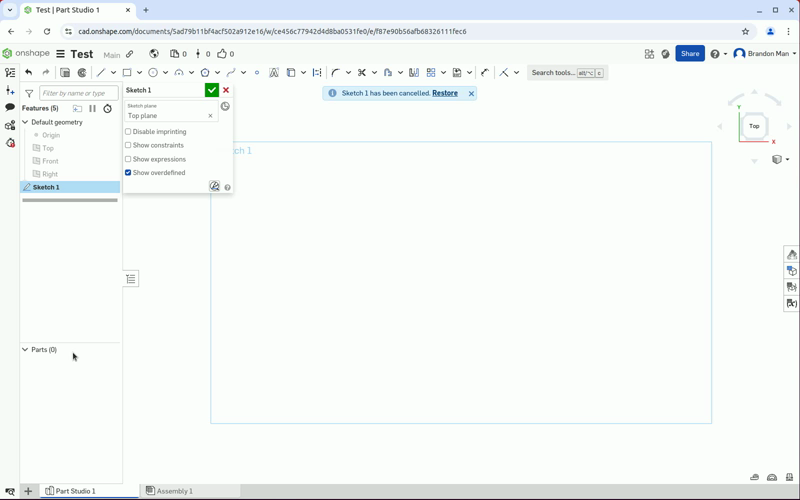
key(y)
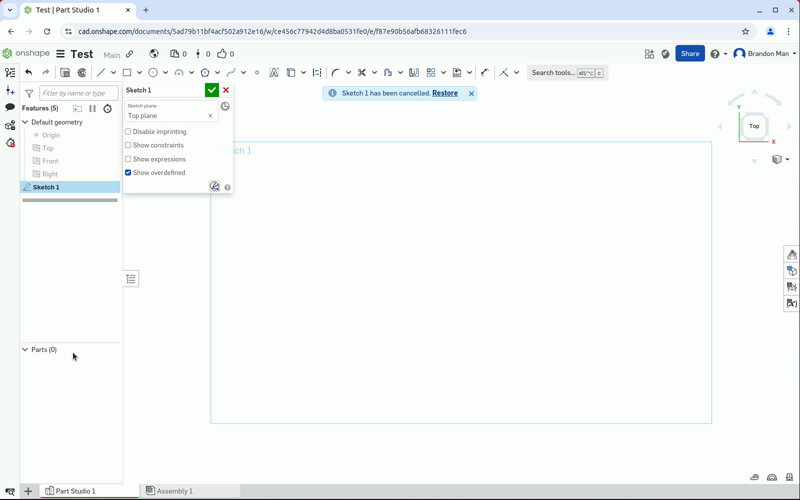
key(c)
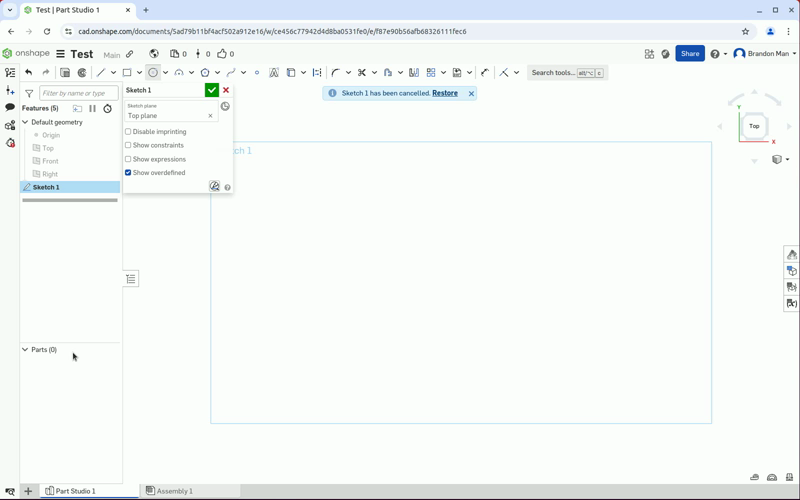
key_down(shift)
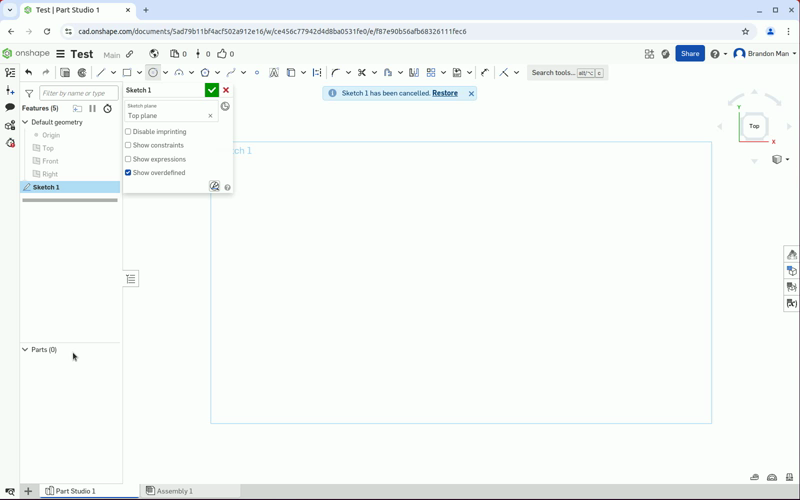
mouse_move(461, 282)
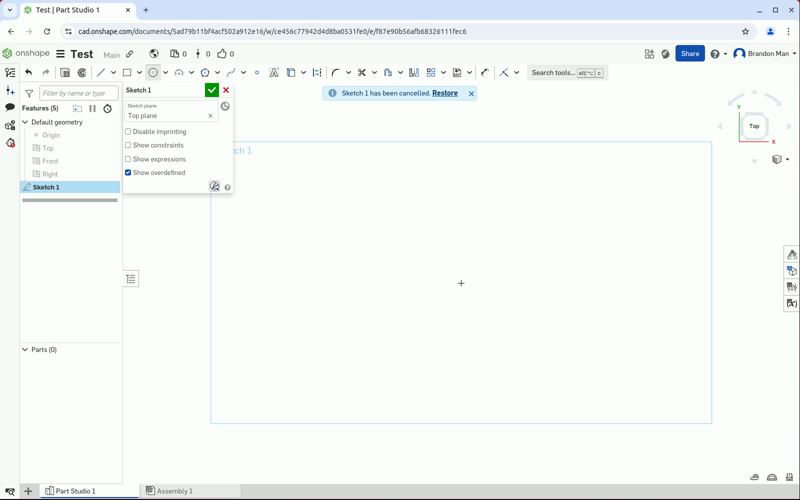
click(461, 282)
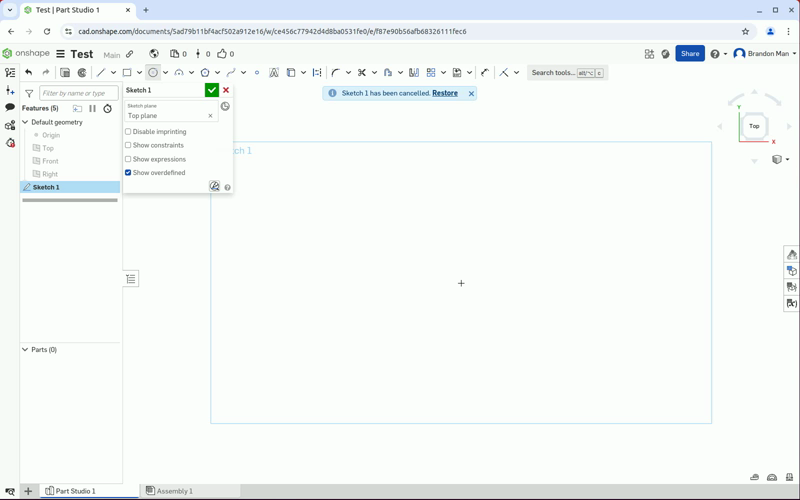
key_up(shift)
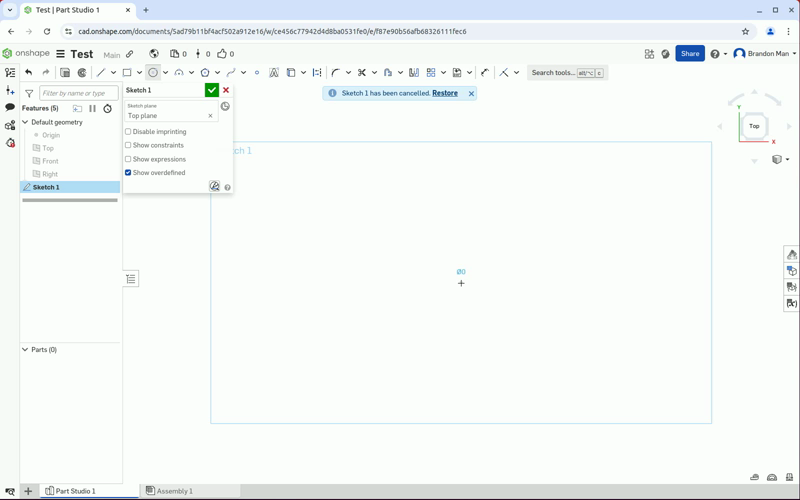
mouse_move(552, 282)
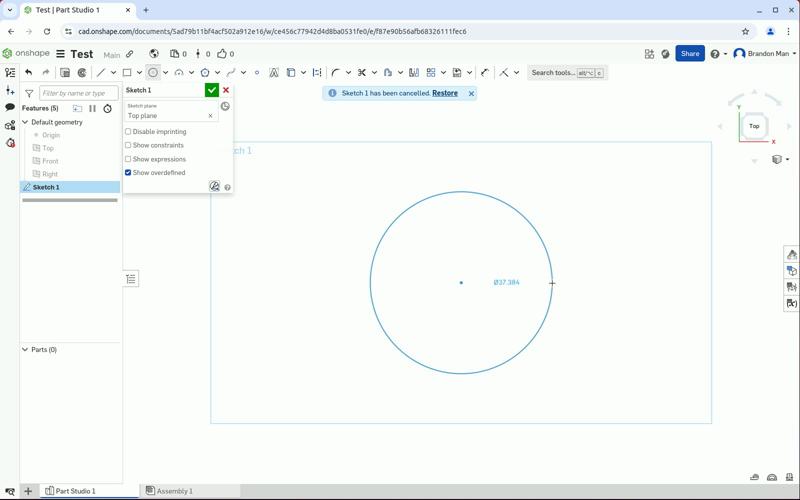
click(552, 282)
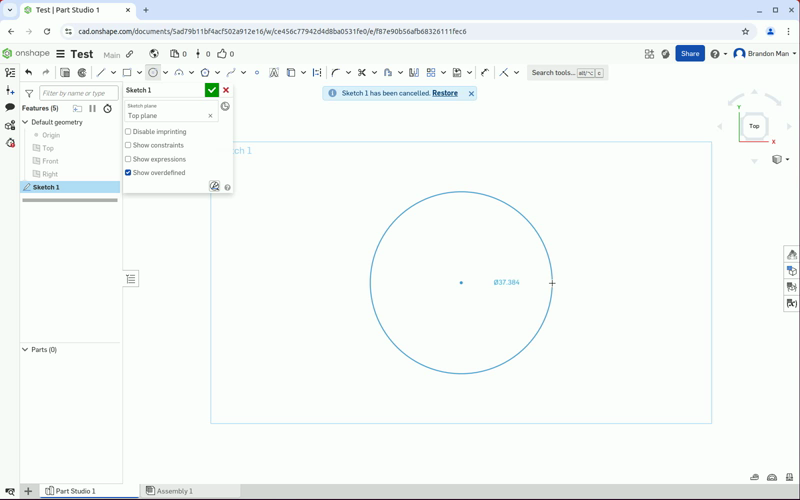
key(esc)
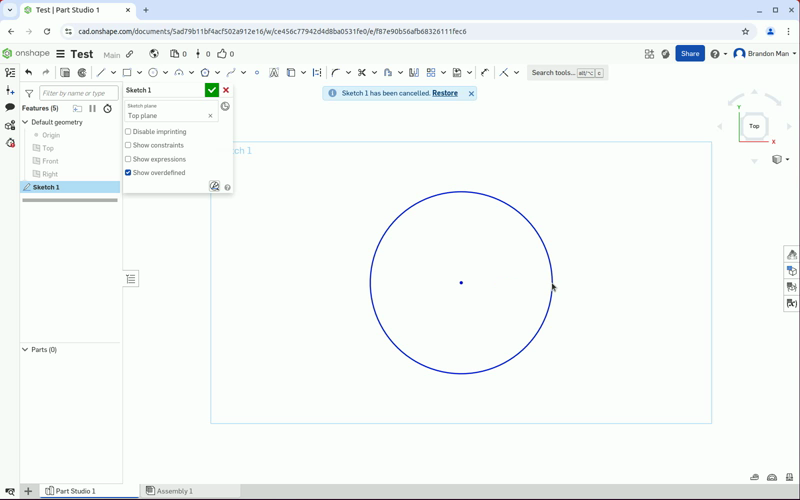
mouse_move(493, 284)
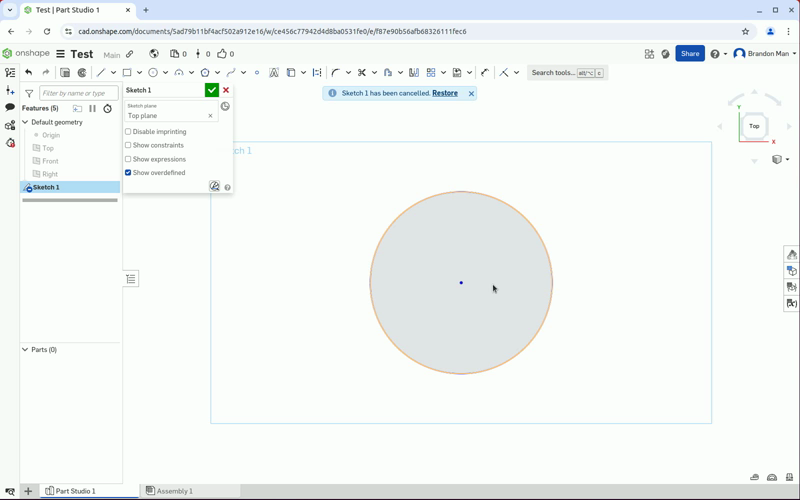
click(493, 284)
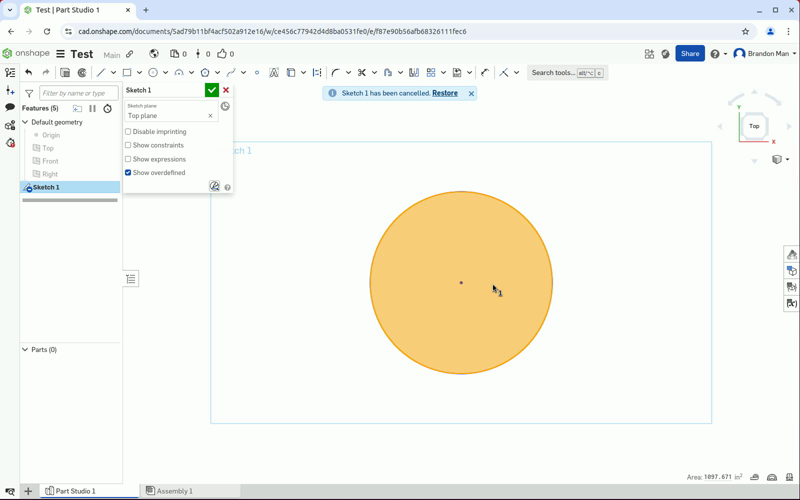
mouse_move(73, 352)
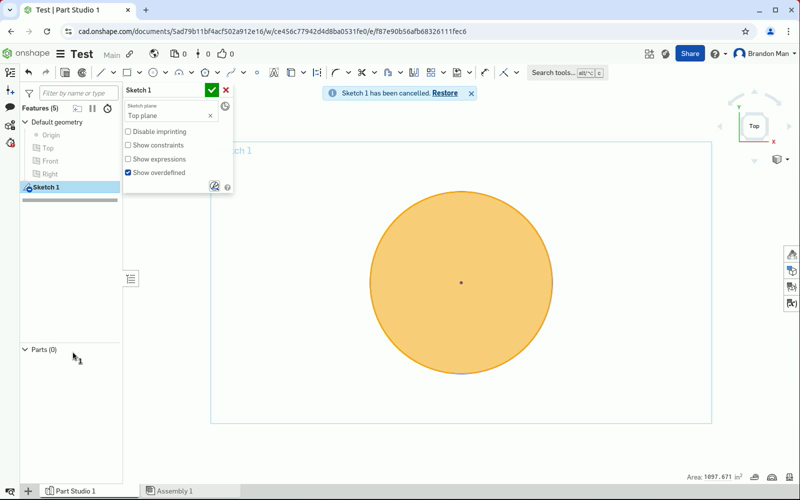
key(shift+y)
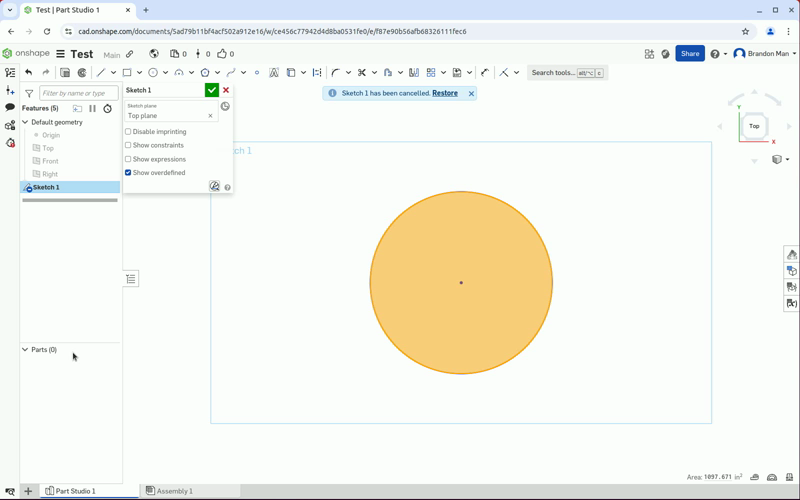
key(shift+e)
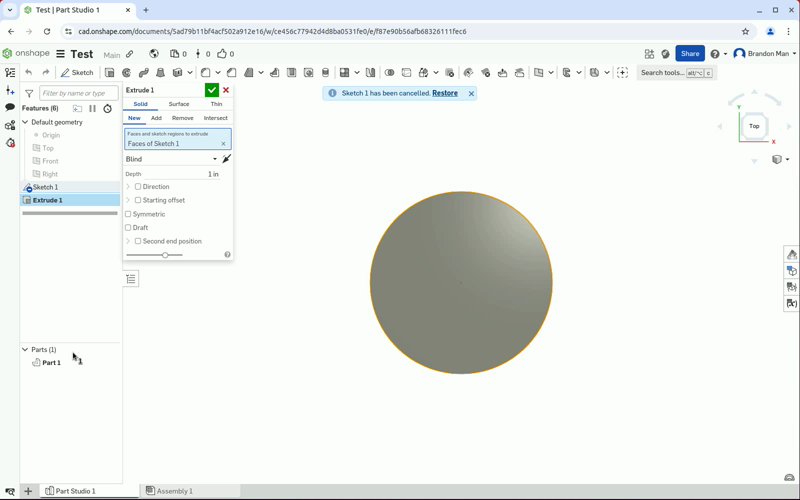
mouse_move(143, 106)
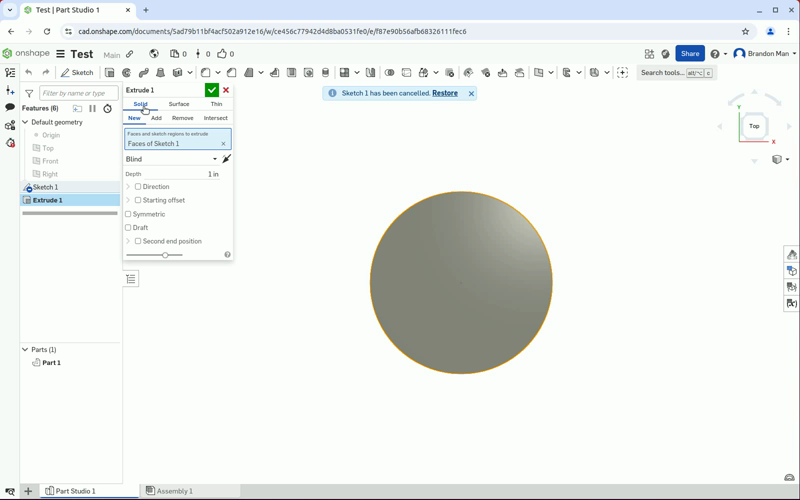
click(143, 106)
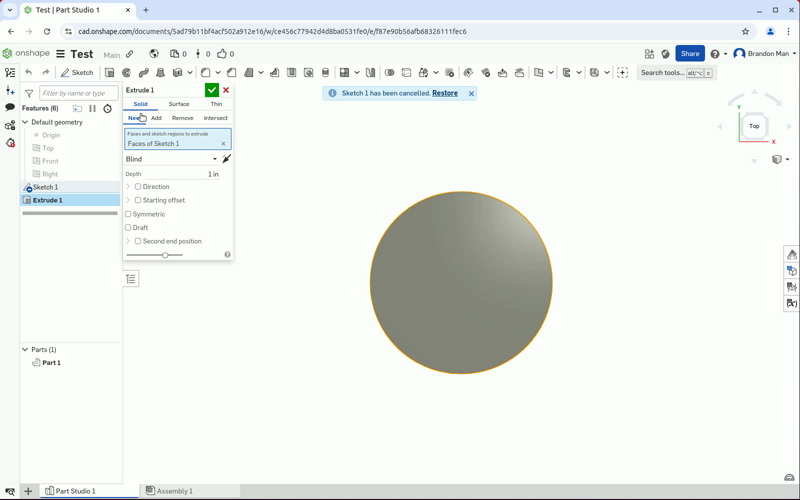
mouse_move(137, 120)
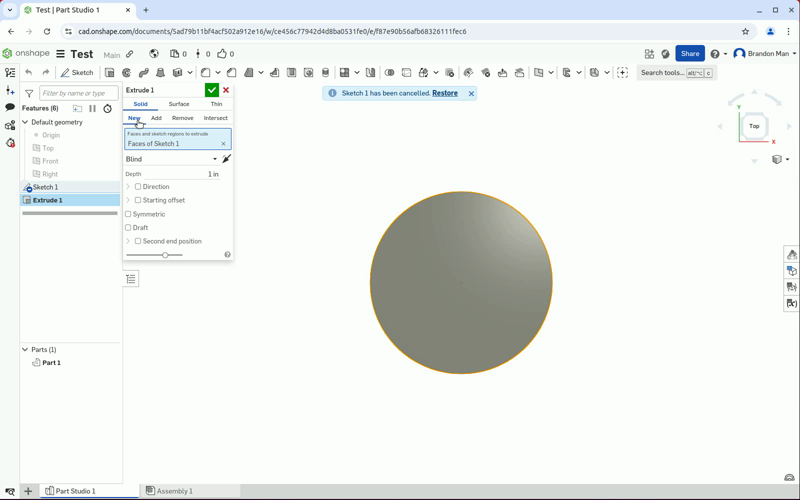
click(137, 120)
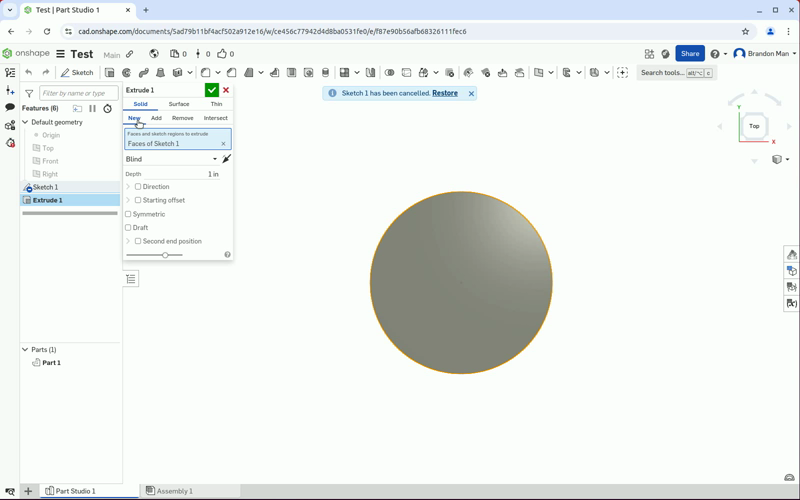
key(tab, 4)
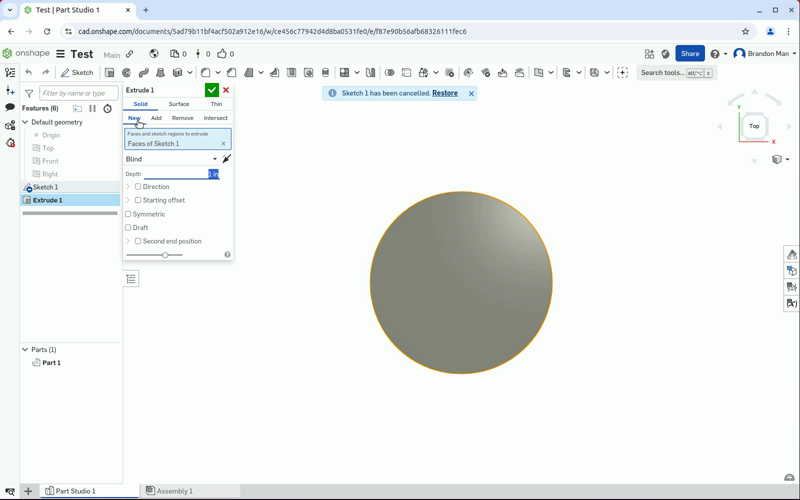
text(7.703)
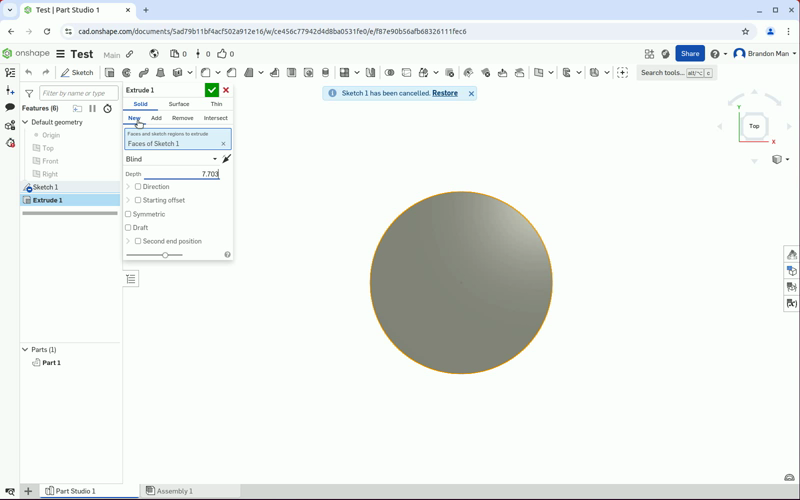
key(enter)
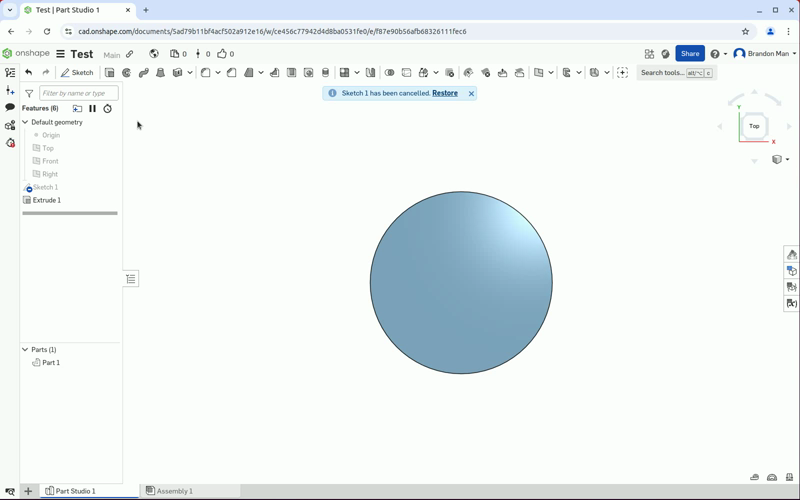
key(shift+h)
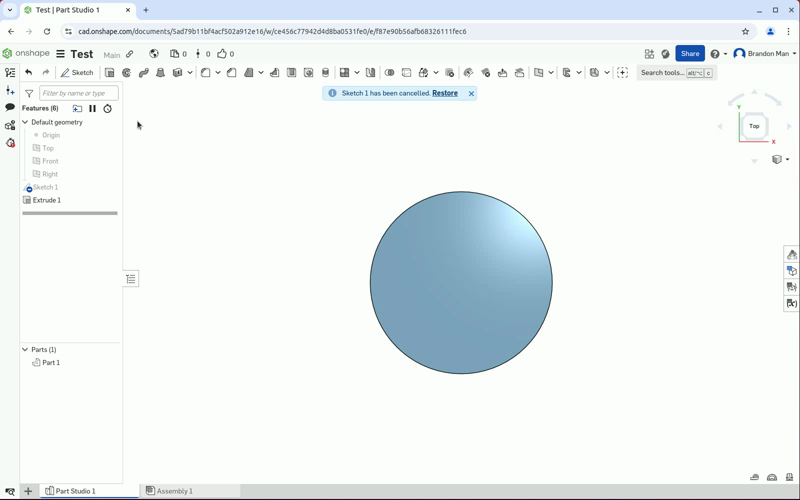
key(shift+h)
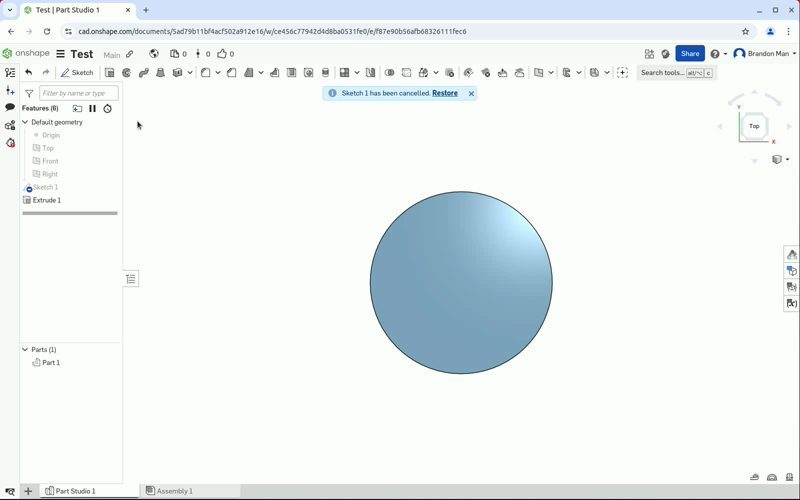
mouse_move(73, 189)
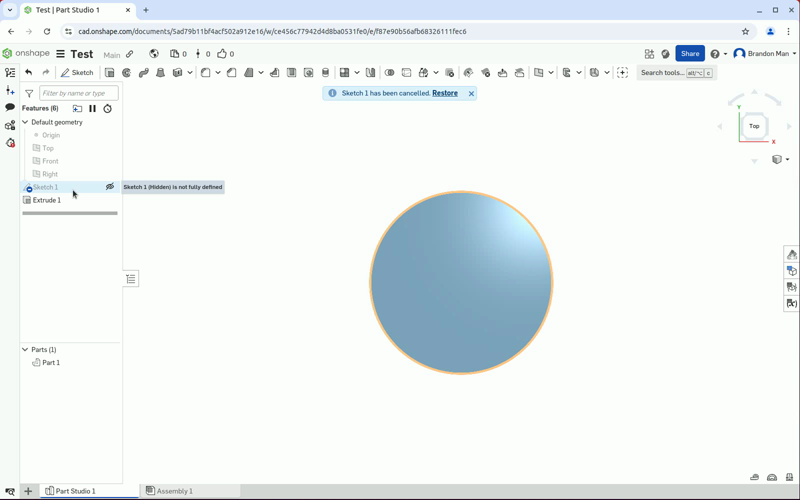
click(73, 189)
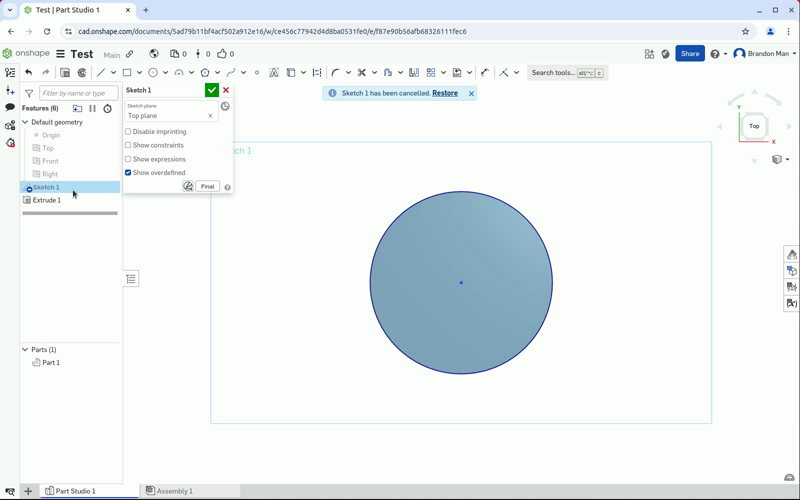
mouse_move(229, 92)
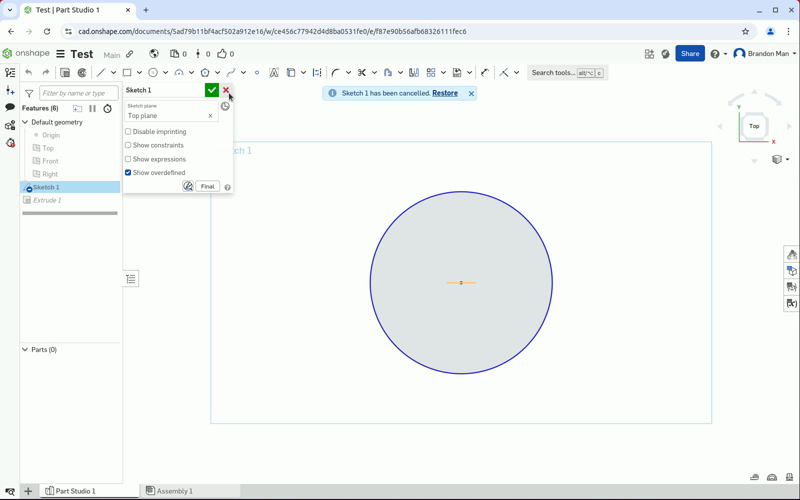
click(229, 92)
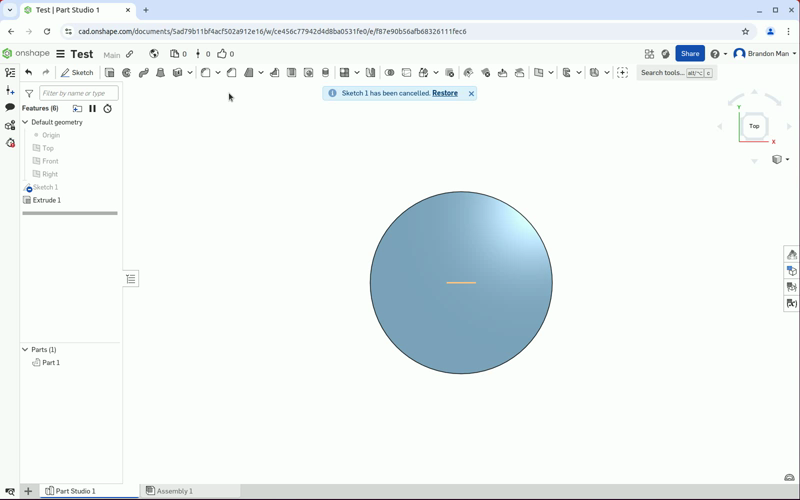
mouse_move(541, 75)
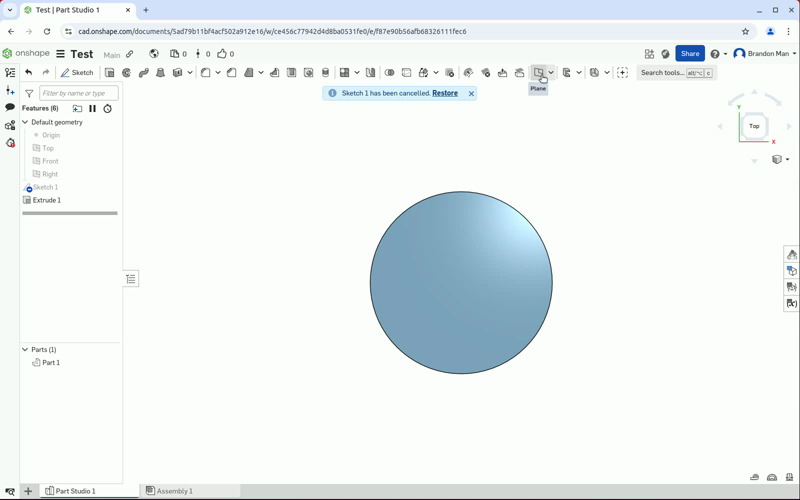
click(541, 75)
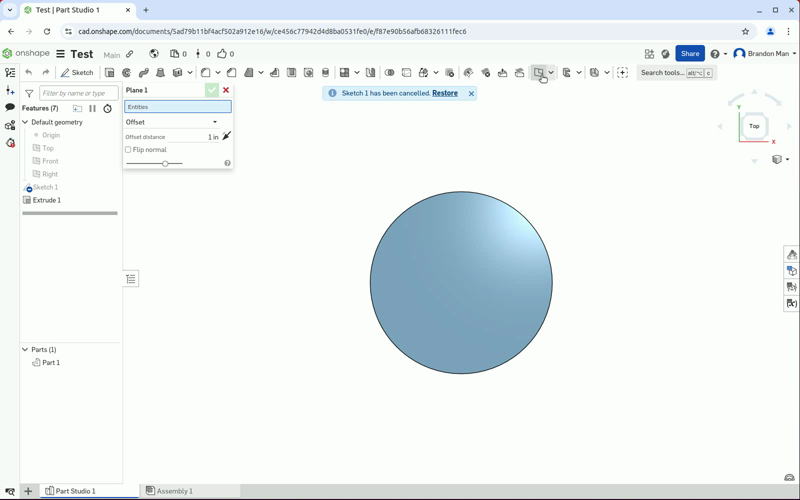
mouse_move(73, 150)
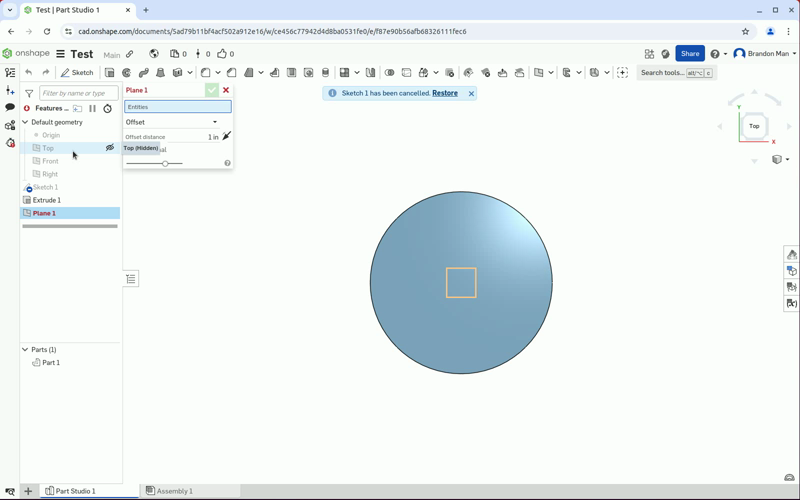
click(73, 150)
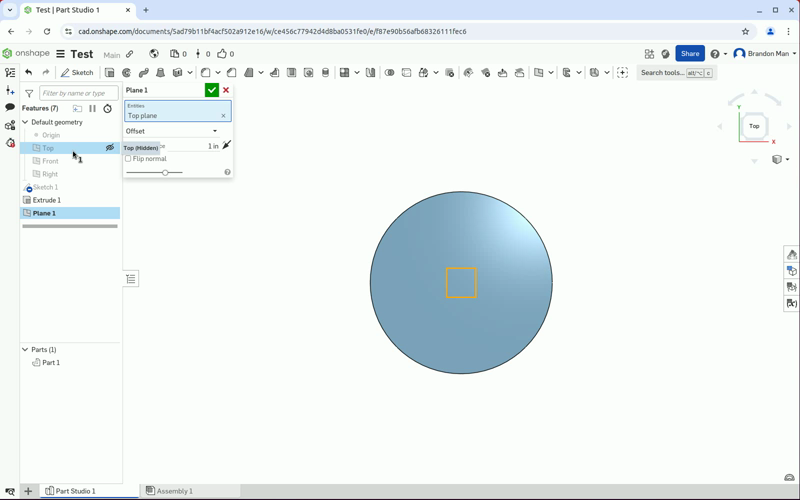
key(tab, 2)
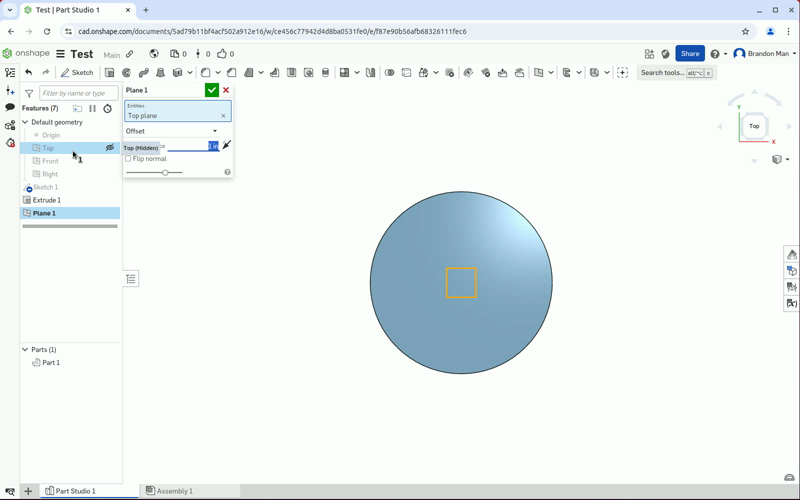
text(7.703)
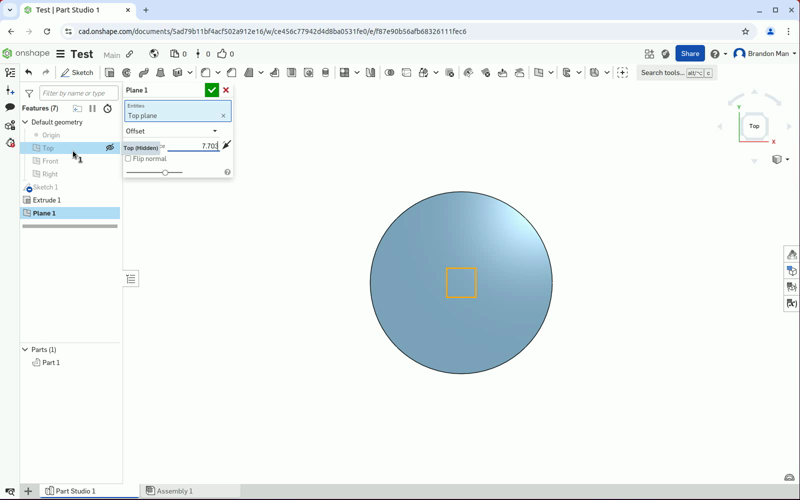
key(enter, 2)
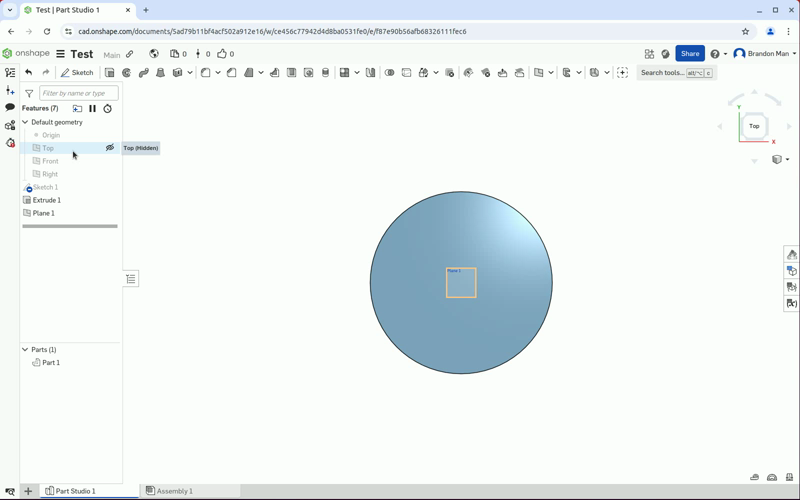
key(shift+s)
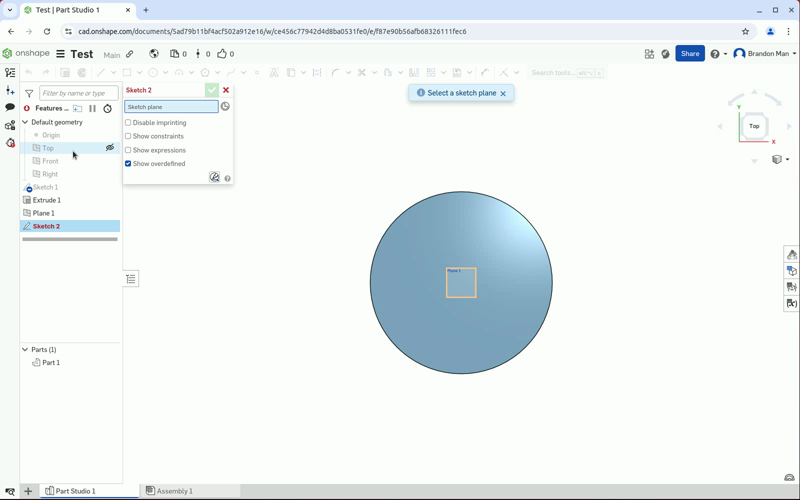
mouse_move(73, 215)
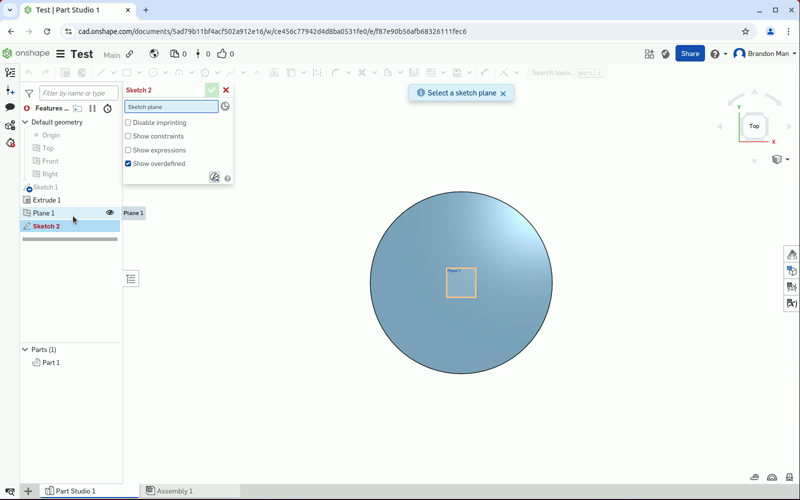
click(73, 215)
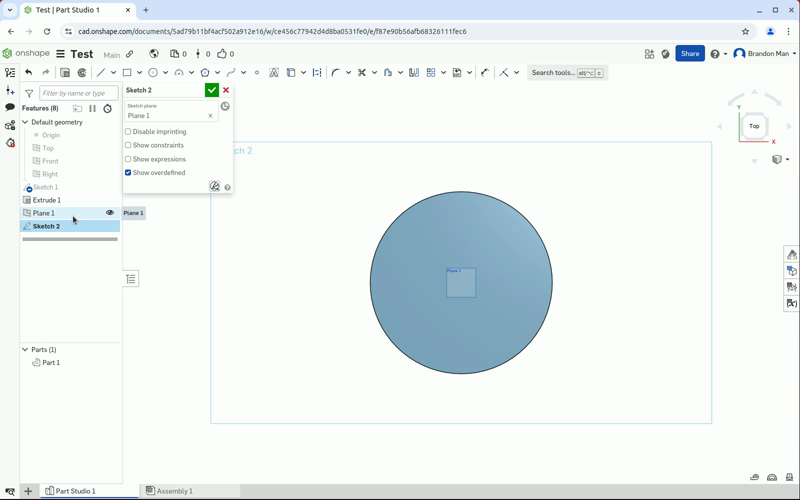
mouse_move(73, 352)
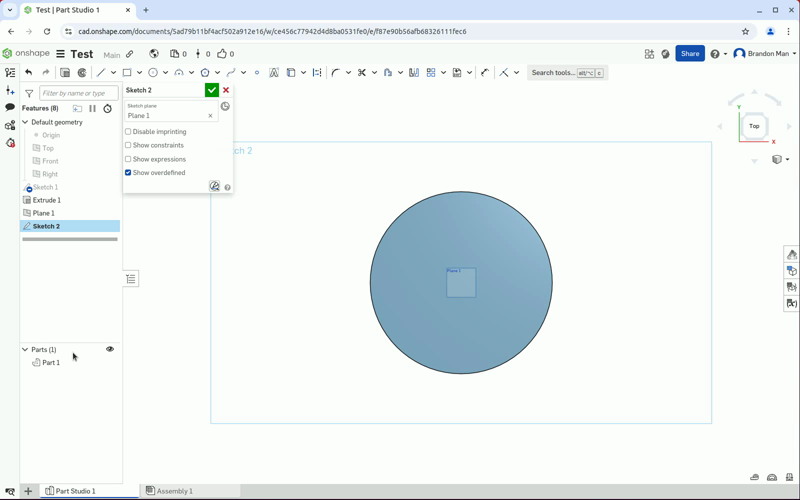
key(y)
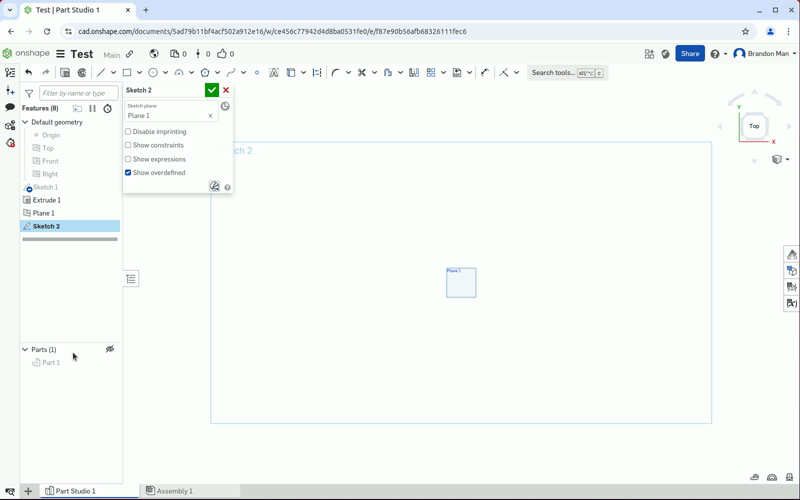
key(c)
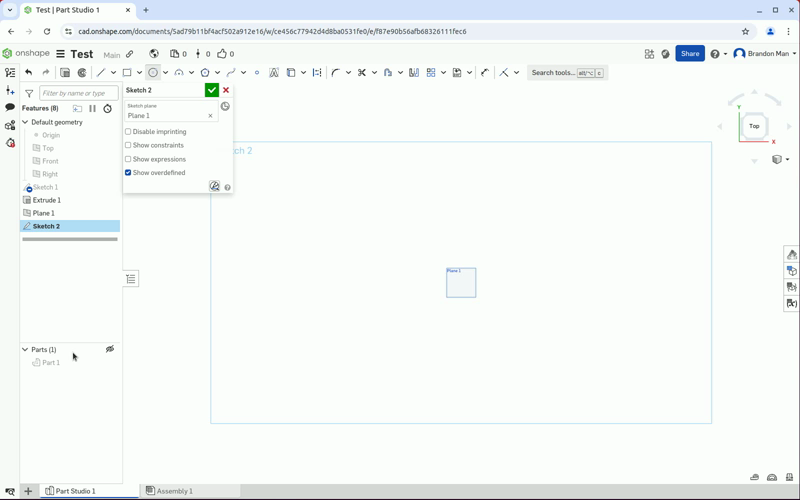
key_down(shift)
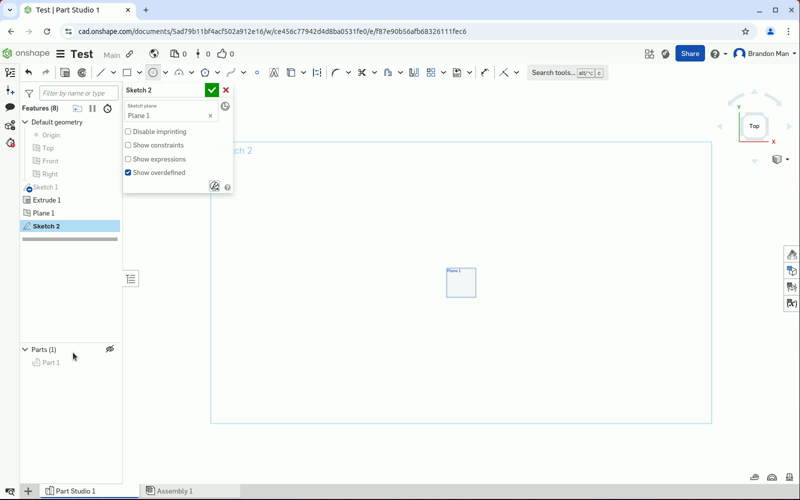
mouse_move(461, 282)
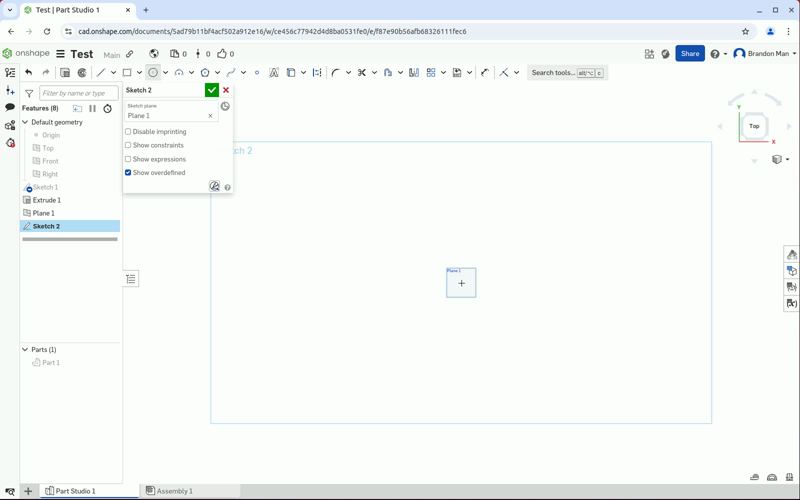
click(461, 282)
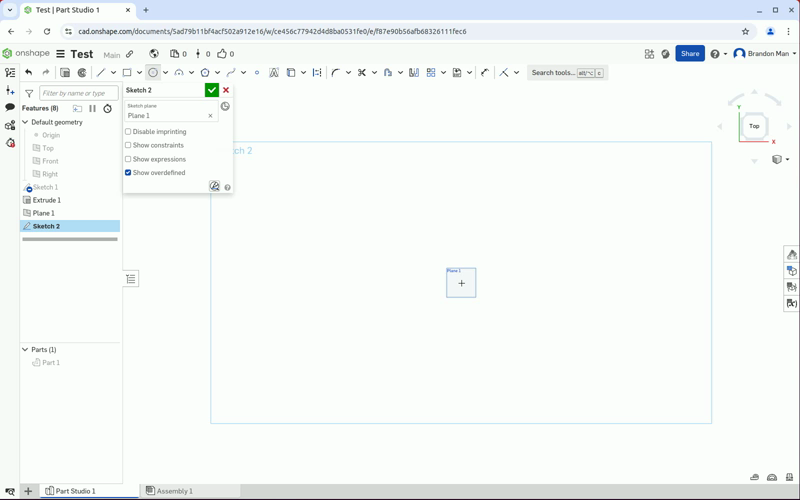
key_up(shift)
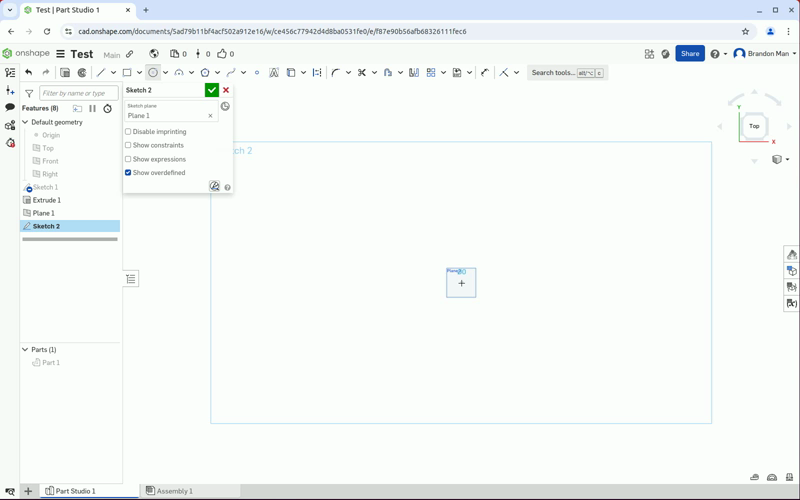
mouse_move(507, 282)
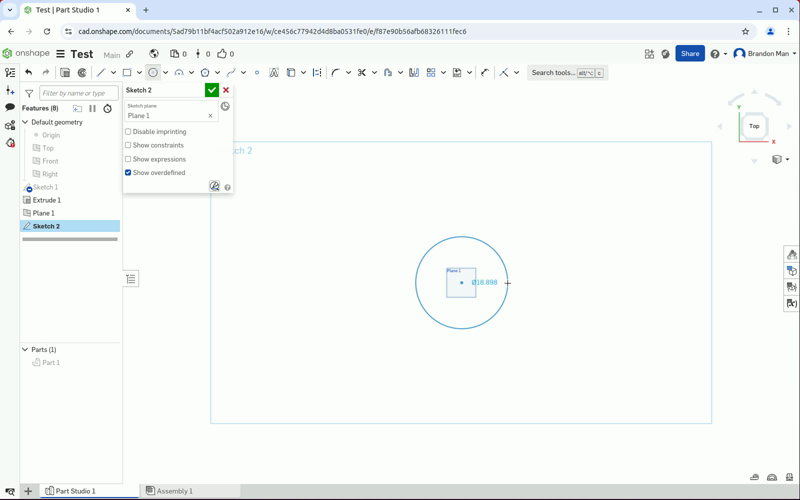
click(507, 282)
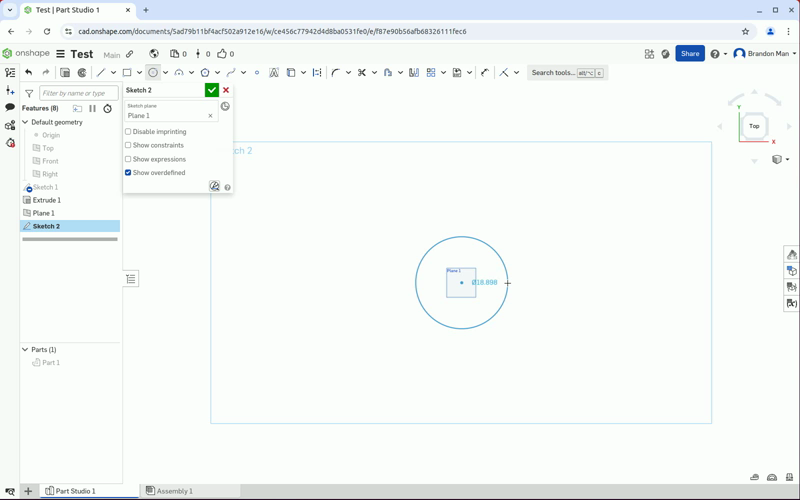
key(esc)
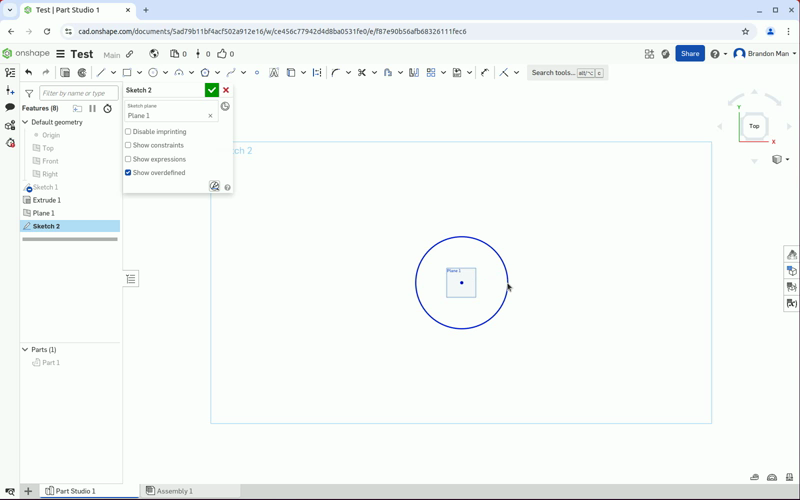
mouse_move(479, 289)
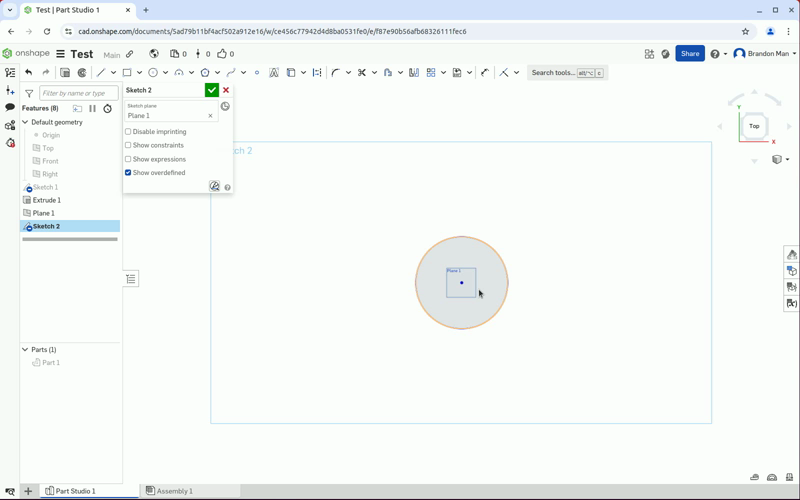
click(479, 289)
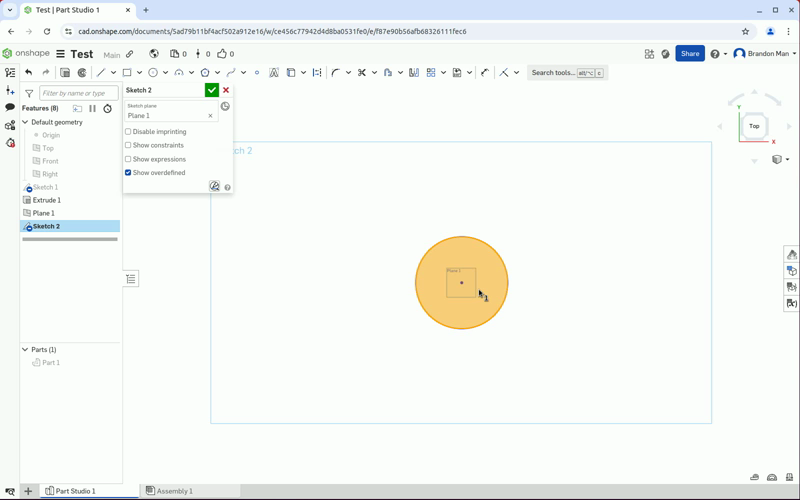
mouse_move(73, 352)
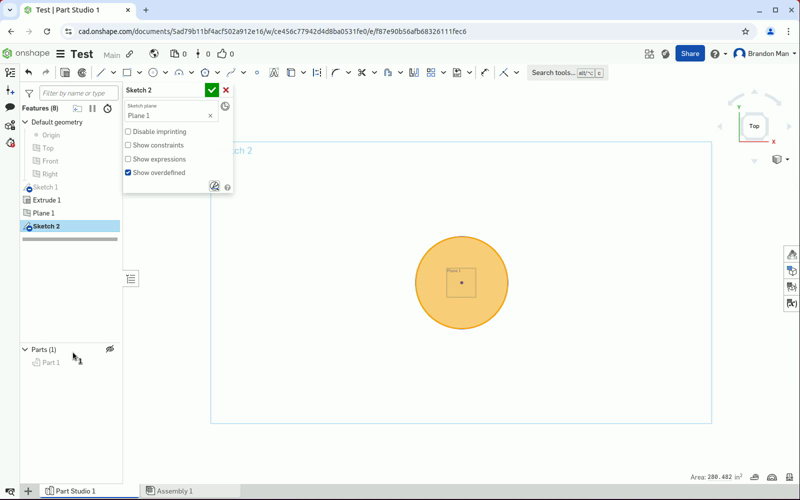
key(shift+y)
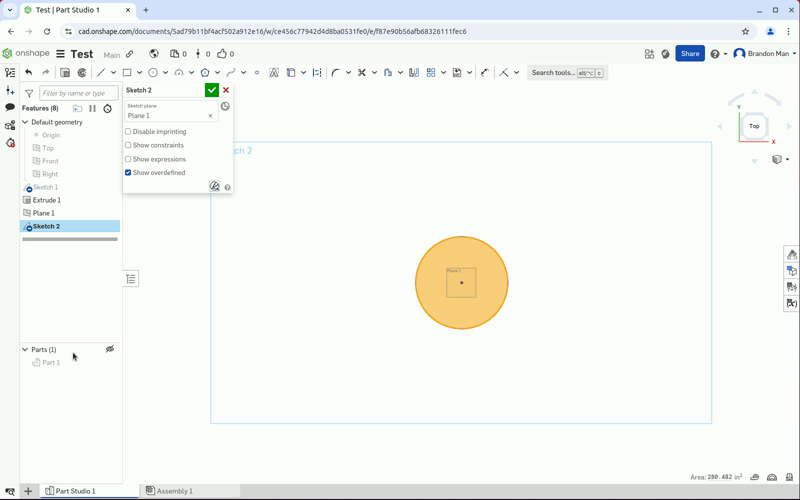
key(shift+e)
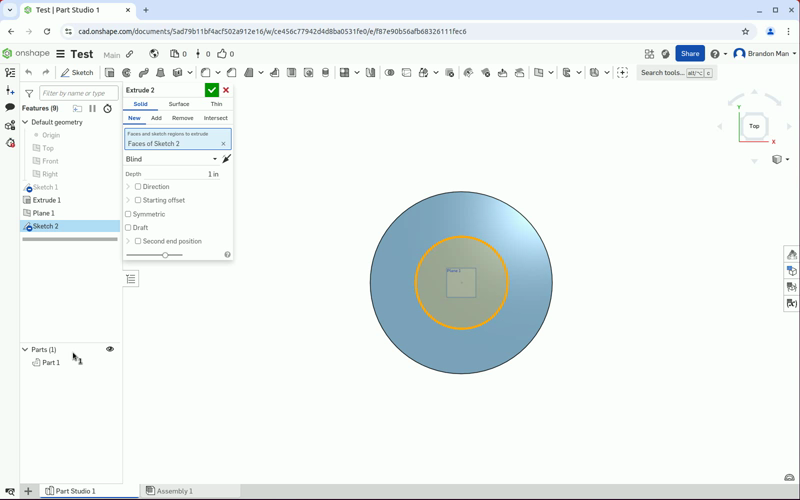
mouse_move(143, 106)
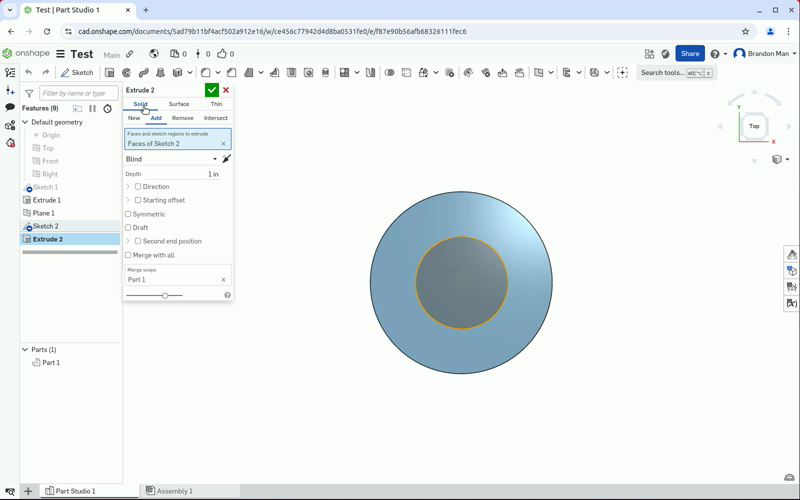
click(143, 106)
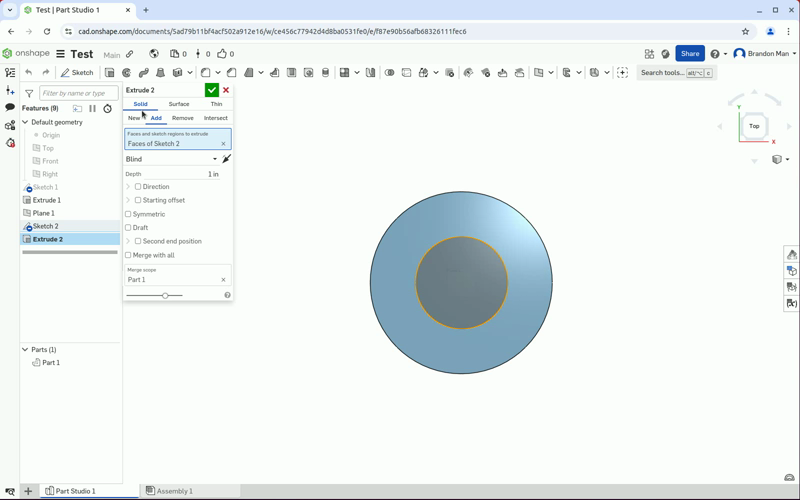
mouse_move(137, 120)
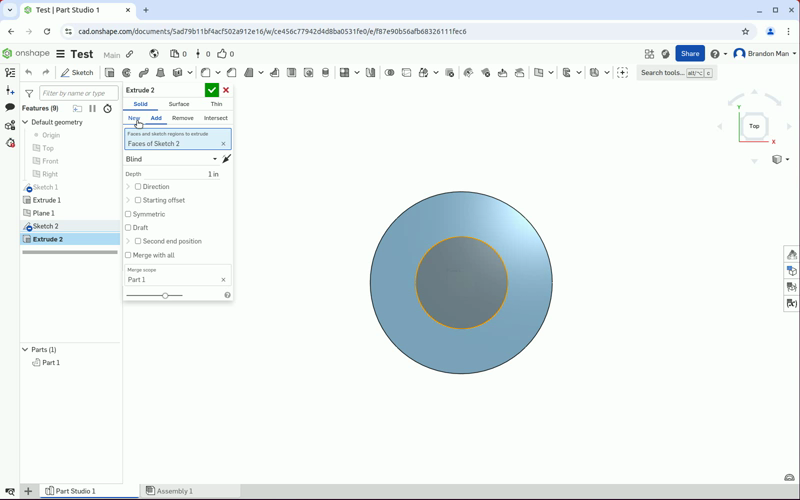
click(137, 120)
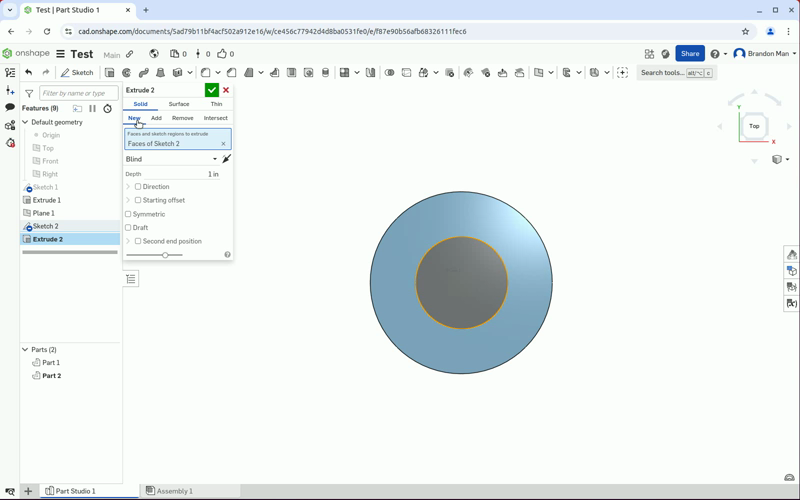
key(tab, 4)
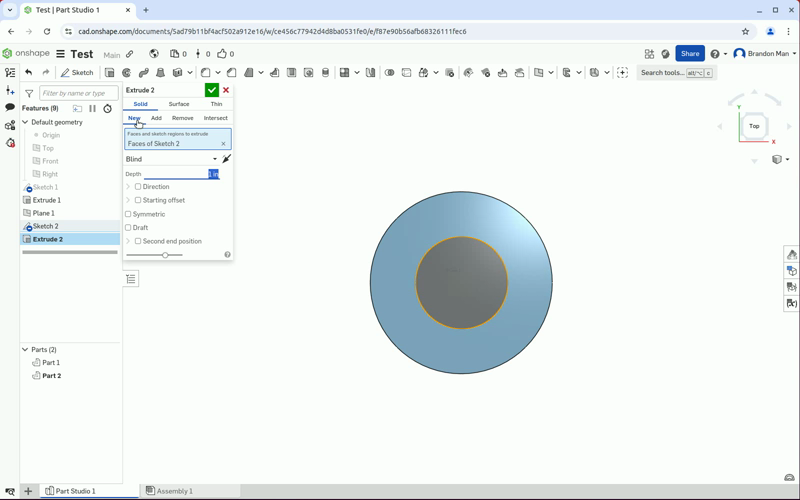
text(15.405)
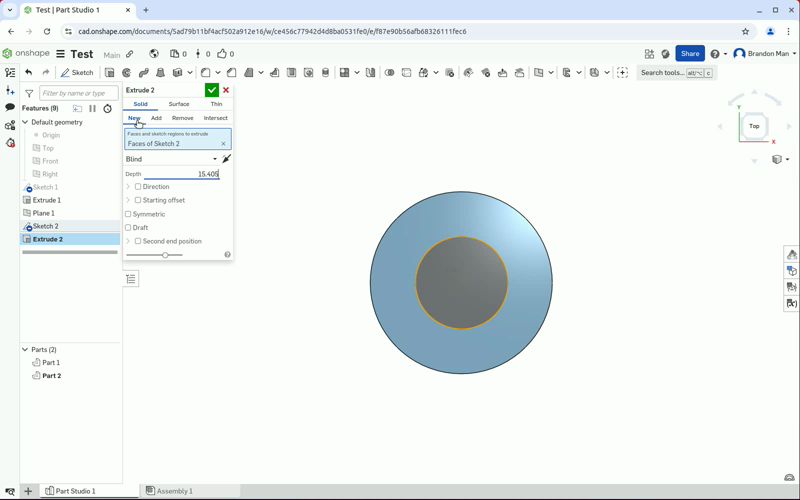
key(enter)
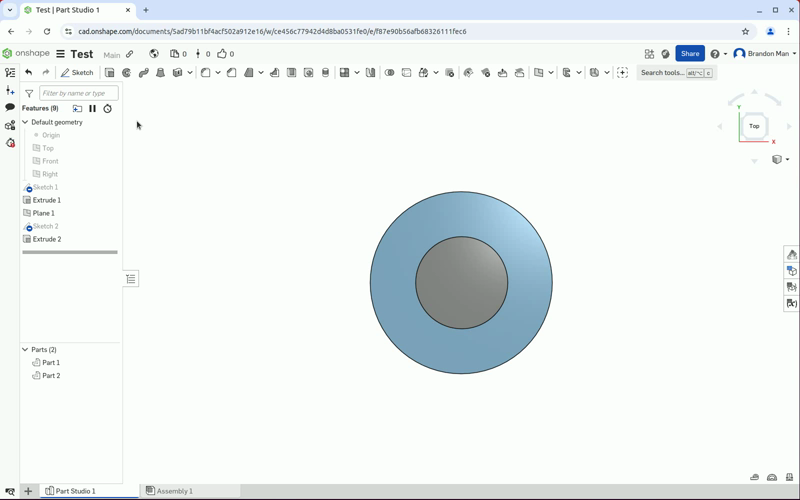
key(shift+h)
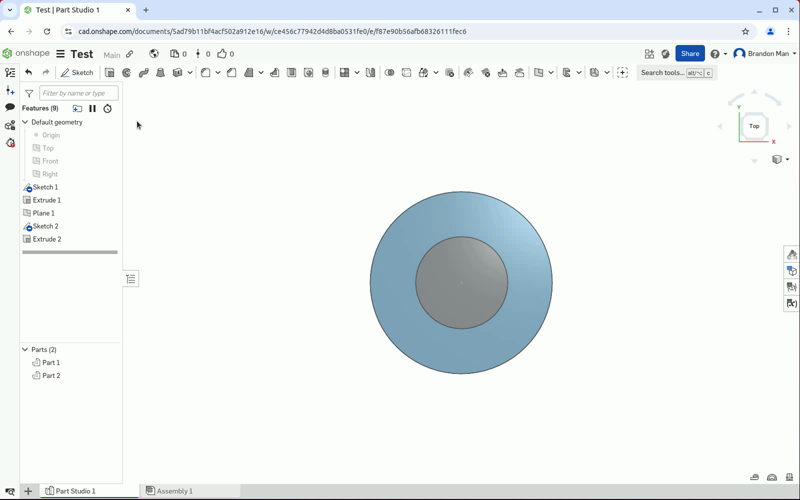
key(shift+h)
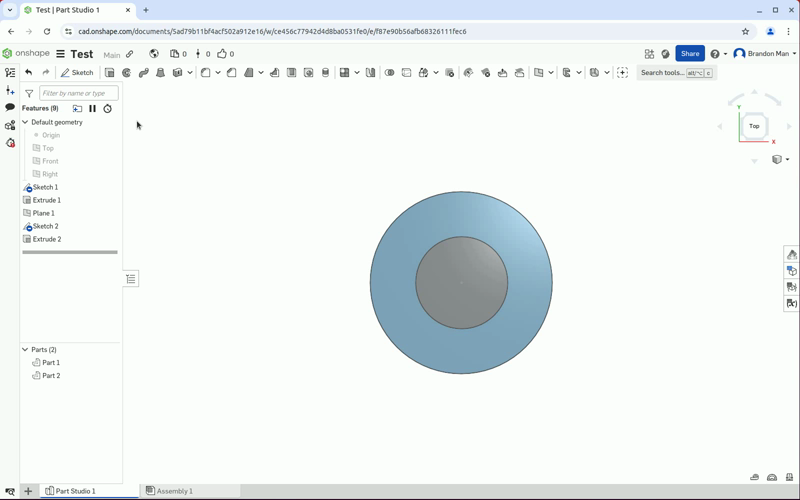
key(shift+7)
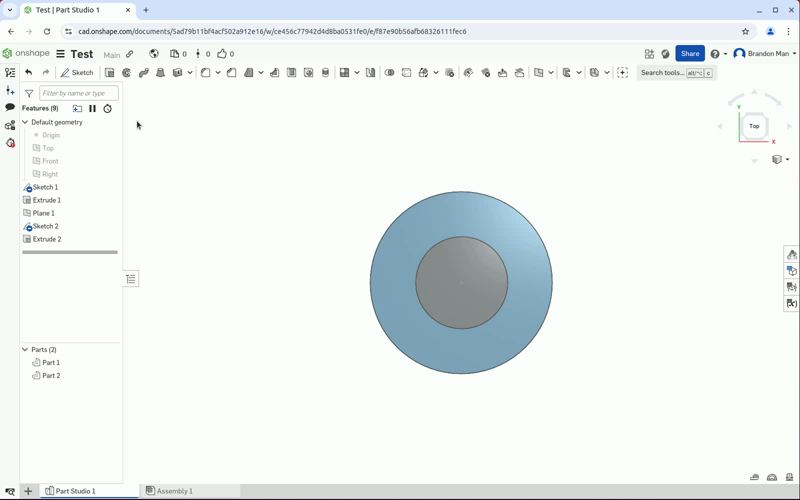
key(up, 3)
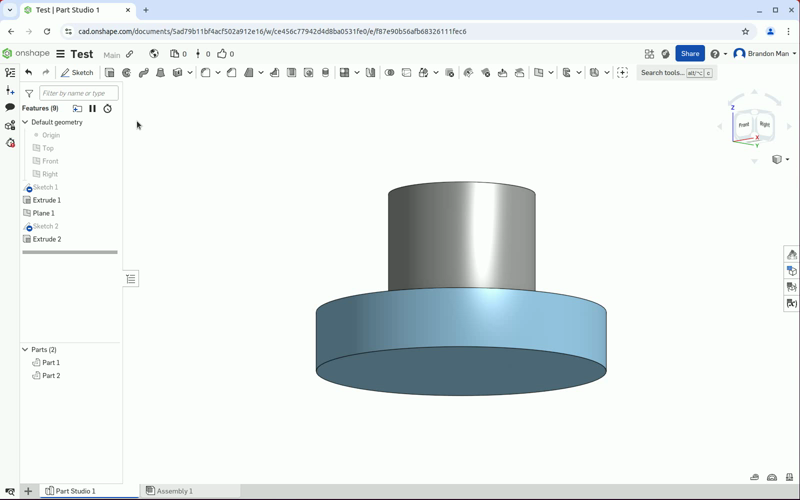
key(left, 3)
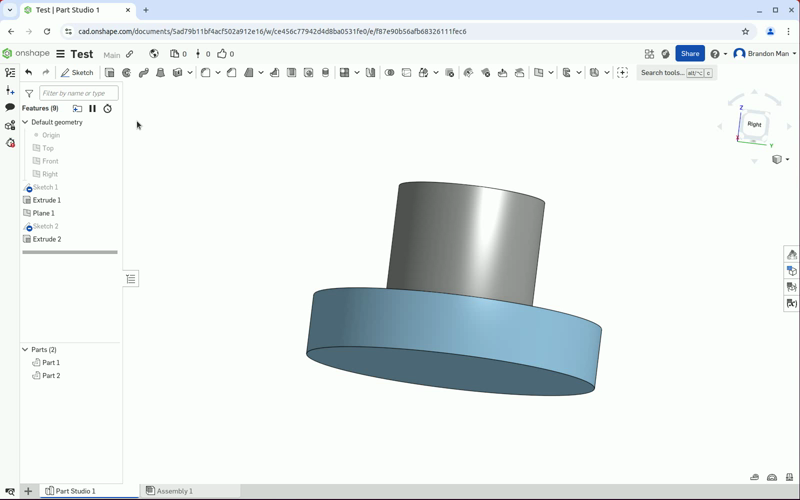
key(right, 3)
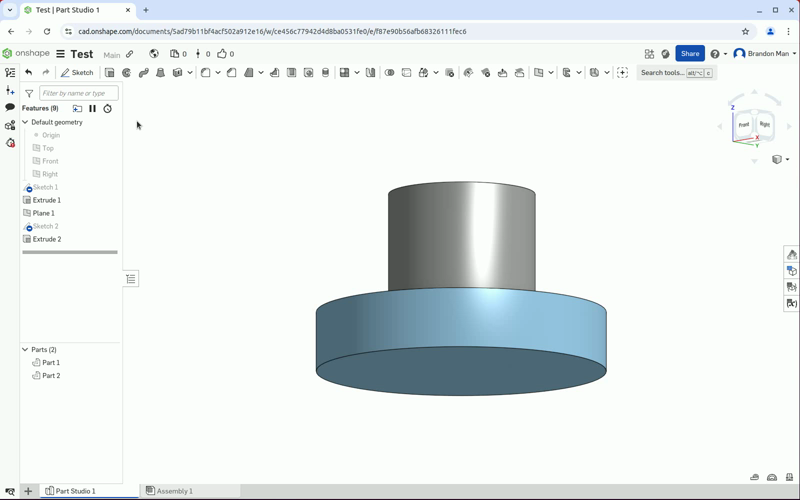
key(down, 3)
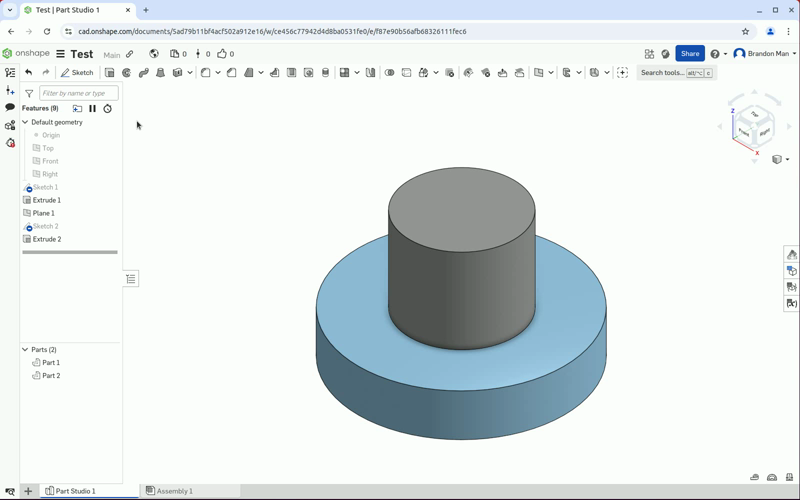
mouse_move(73, 189)
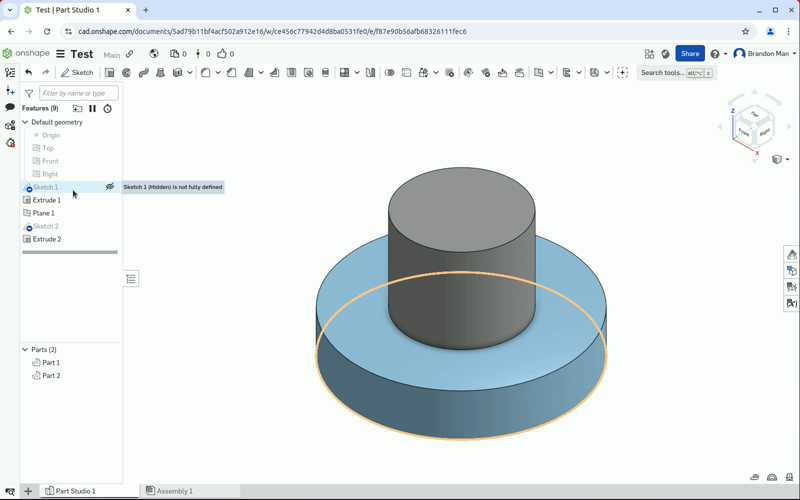
click(73, 189)